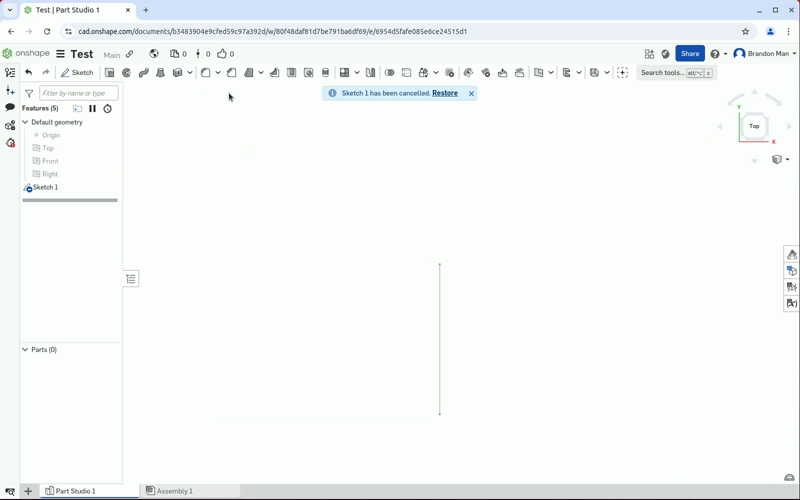
key(shift+h)
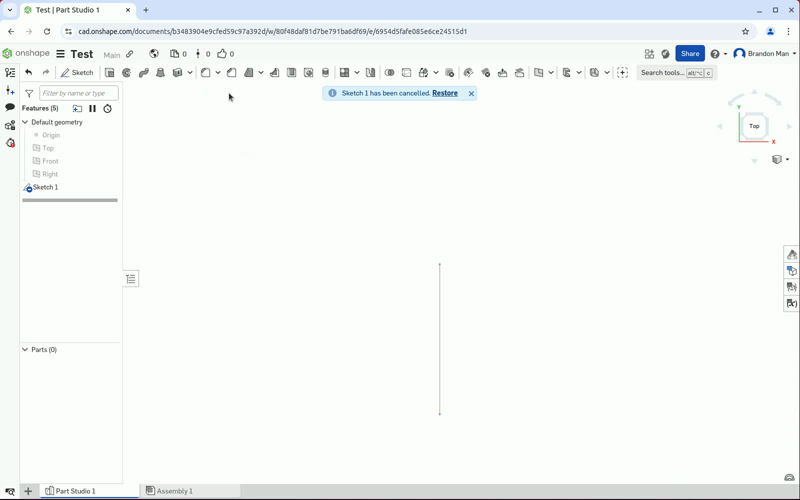
key(shift+s)
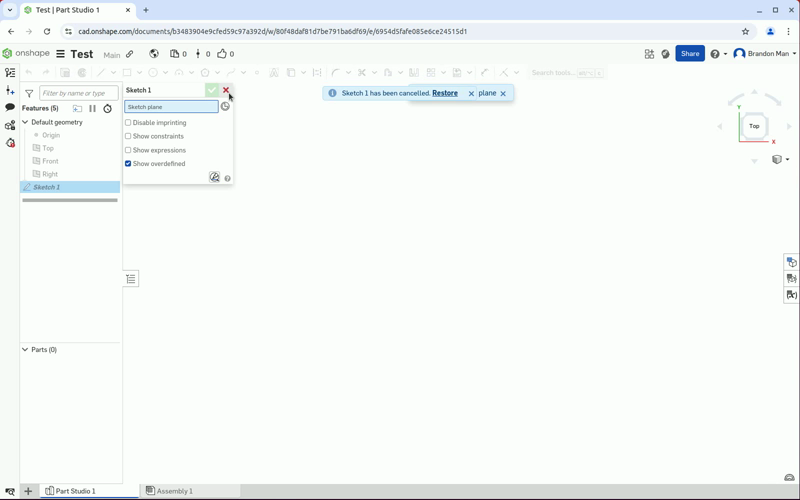
mouse_move(73, 150)
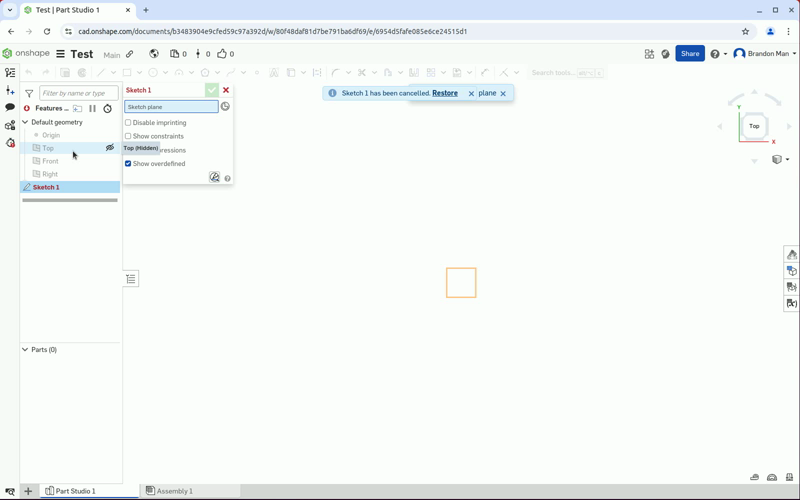
click(73, 150)
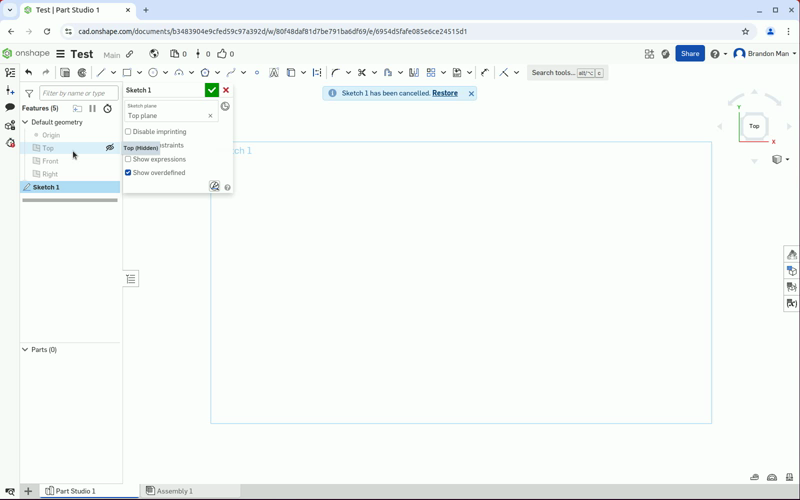
mouse_move(73, 352)
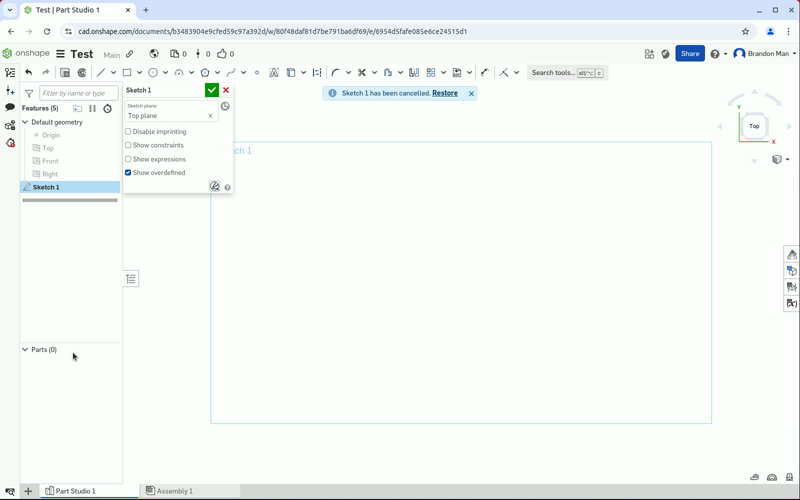
key(y)
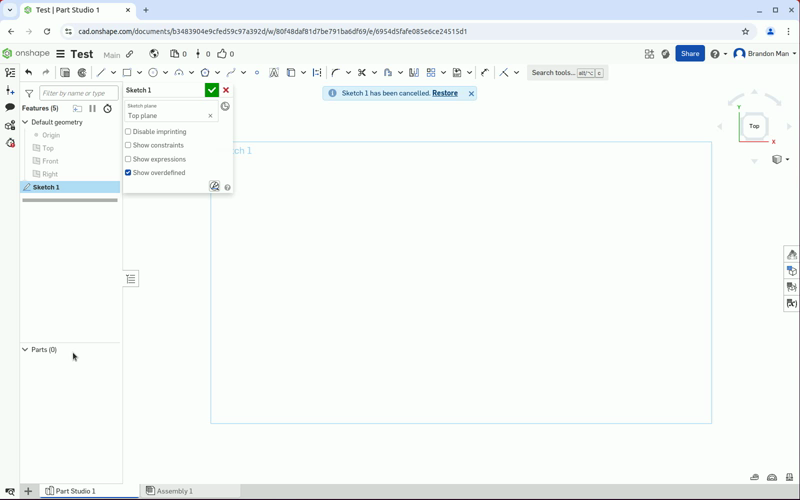
key(c)
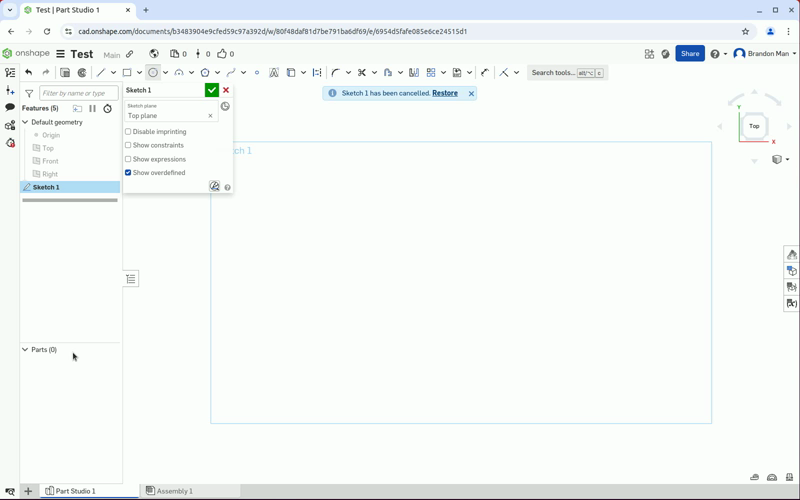
key_down(shift)
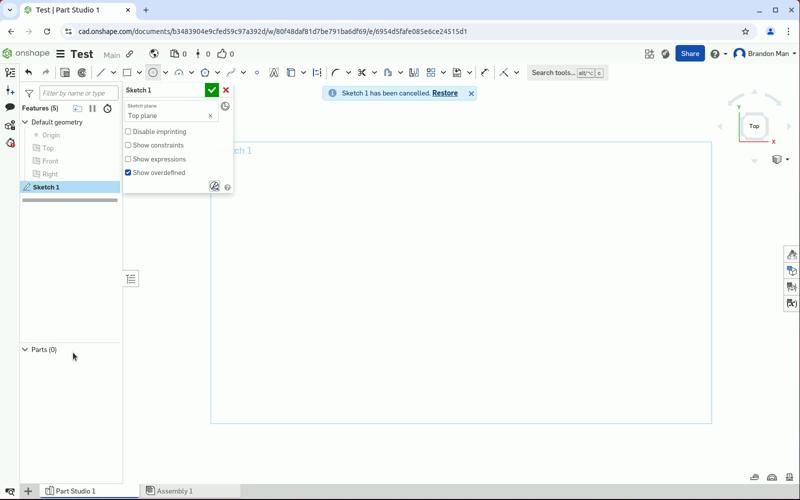
mouse_move(461, 282)
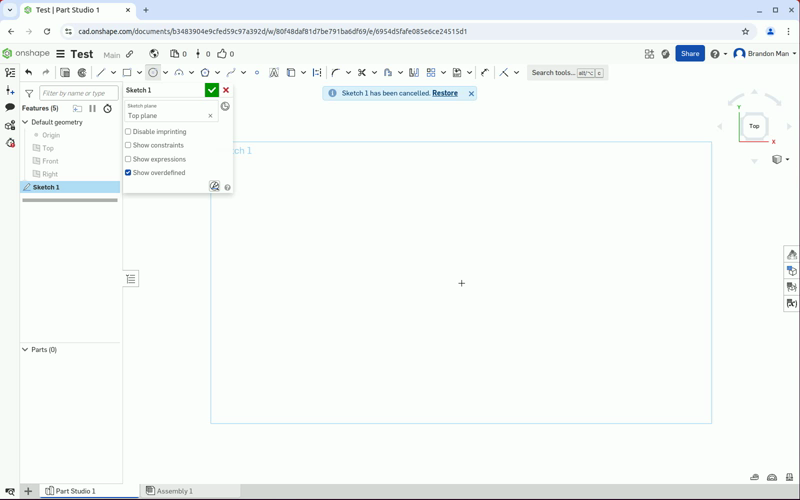
click(461, 282)
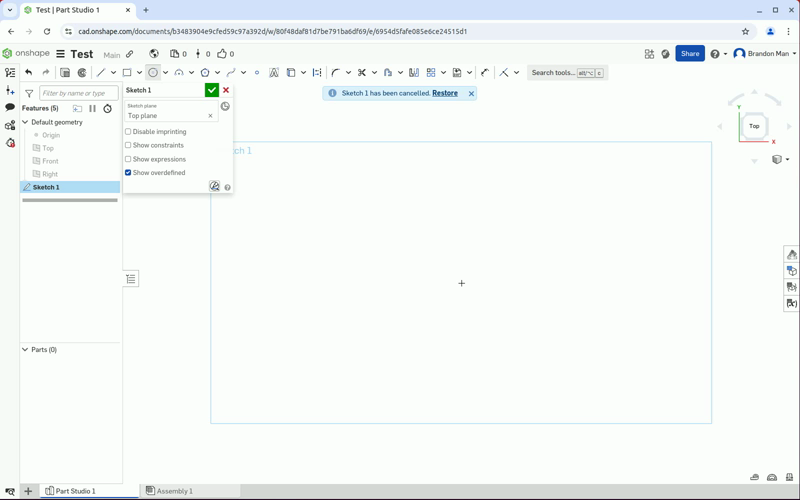
key_up(shift)
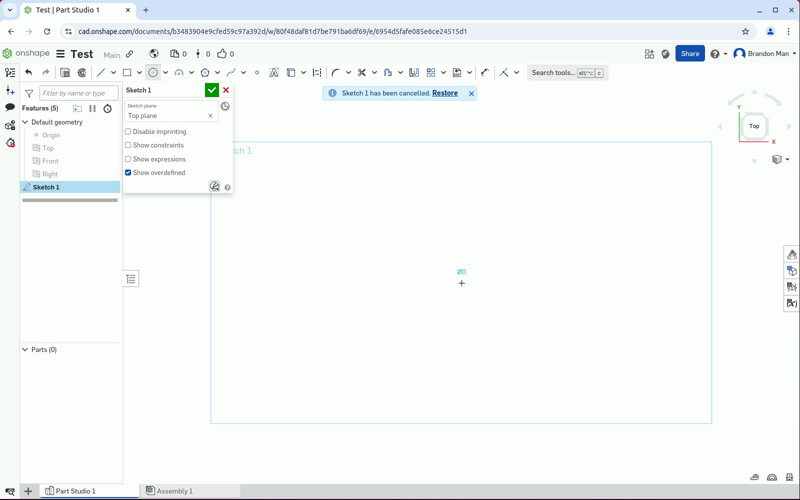
mouse_move(562, 282)
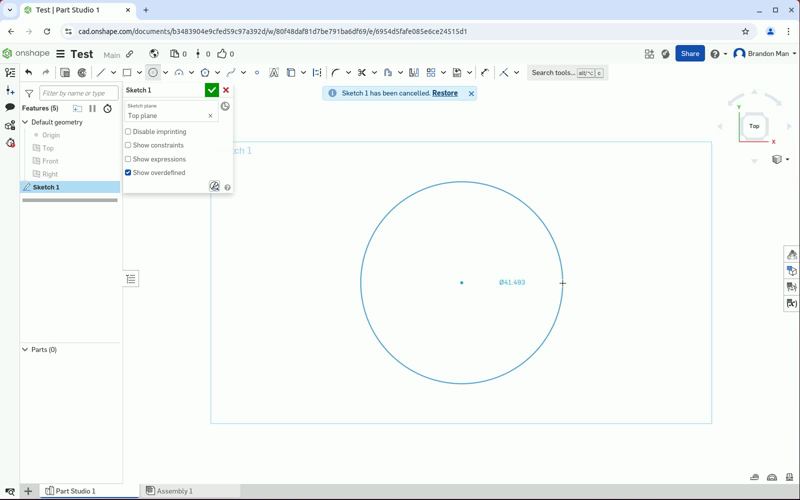
click(562, 282)
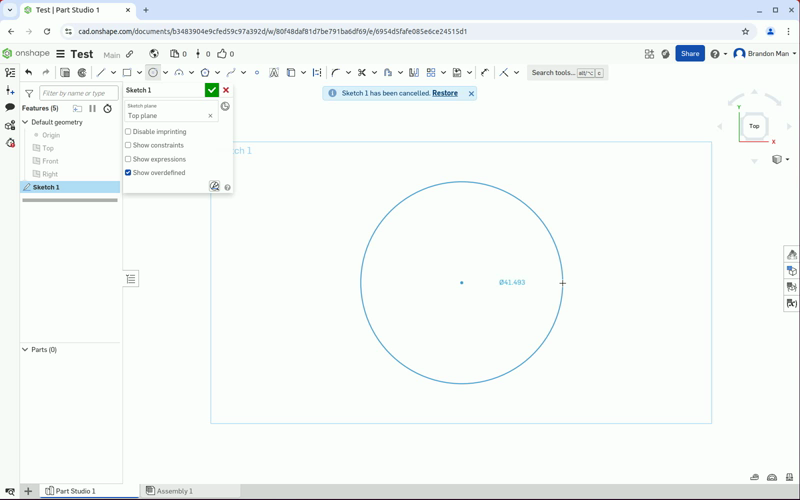
key(esc)
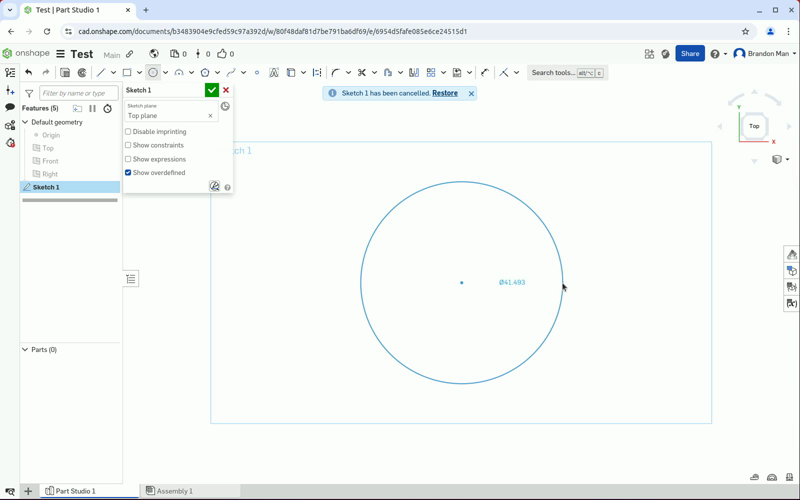
mouse_move(483, 262)
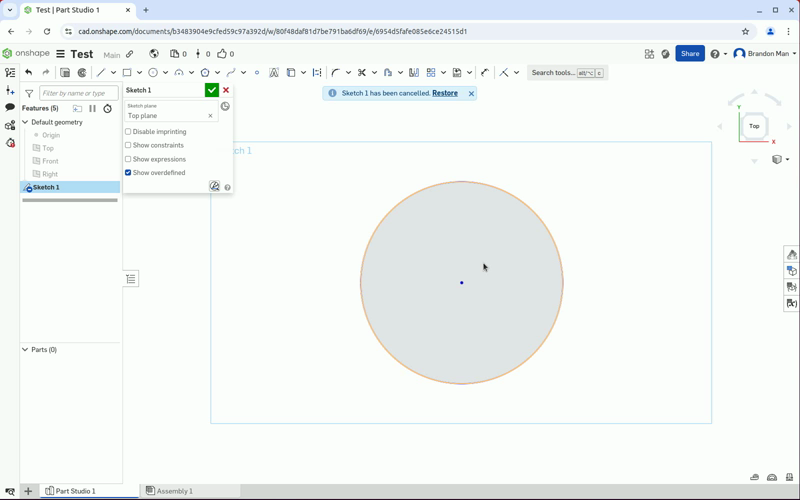
click(483, 262)
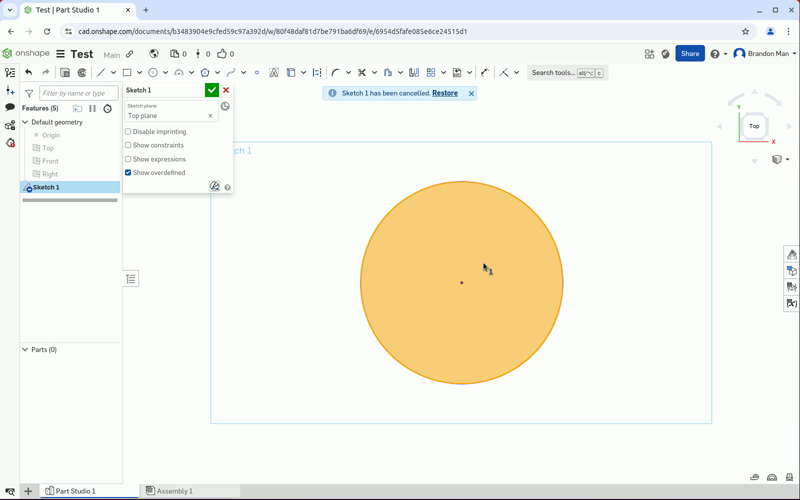
mouse_move(73, 352)
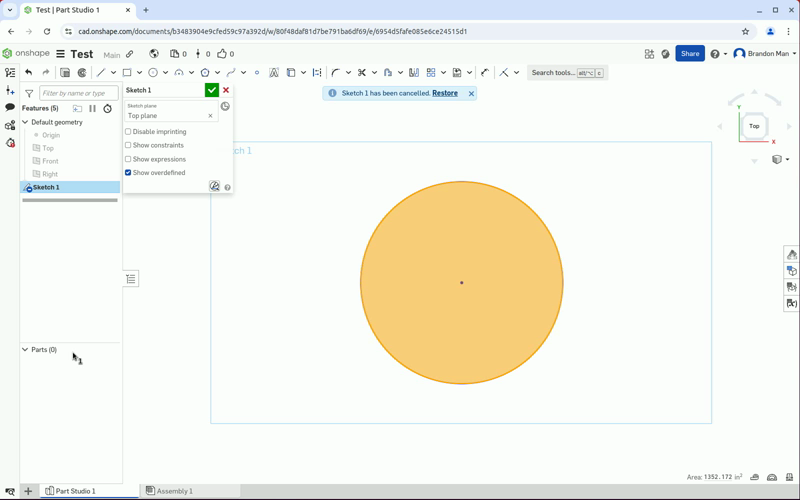
key(shift+y)
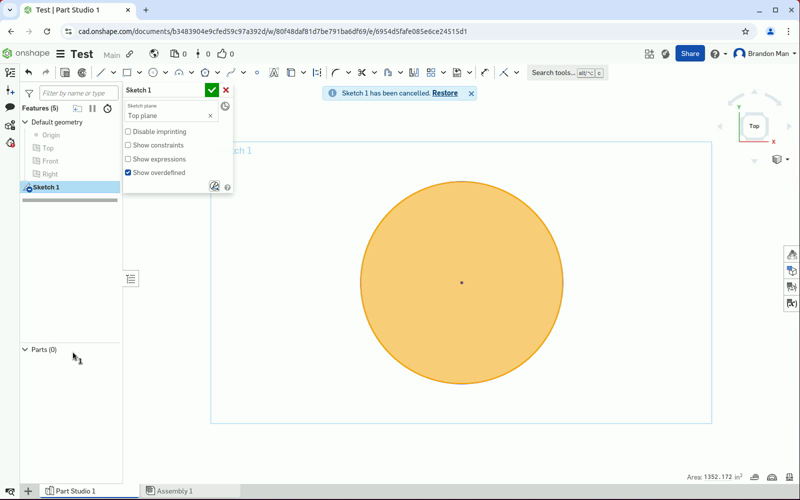
key(shift+e)
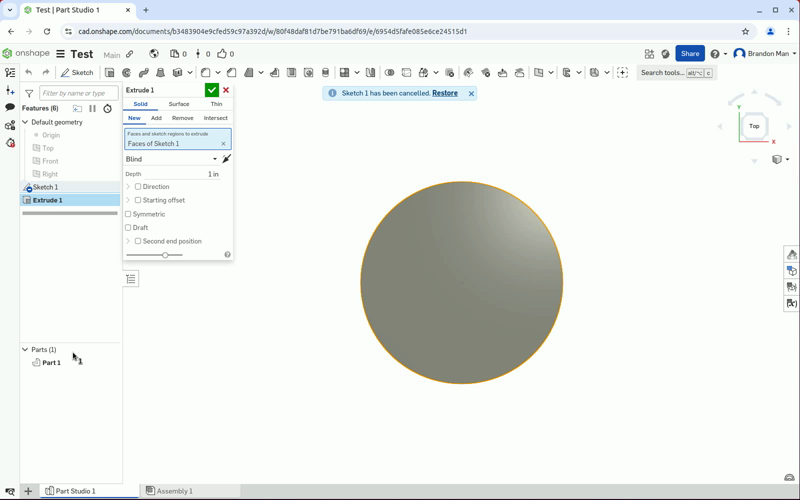
mouse_move(143, 106)
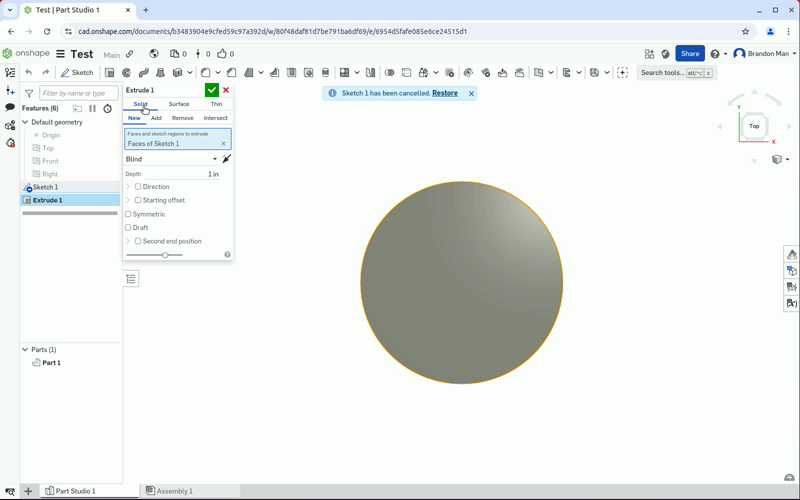
click(143, 106)
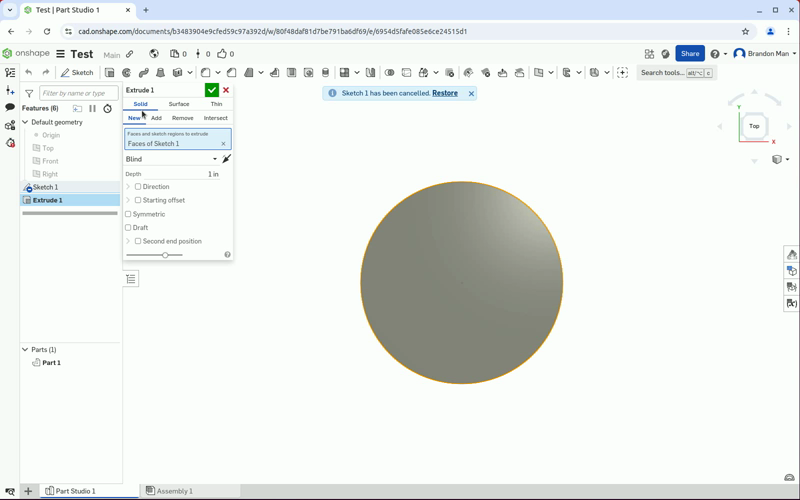
mouse_move(137, 120)
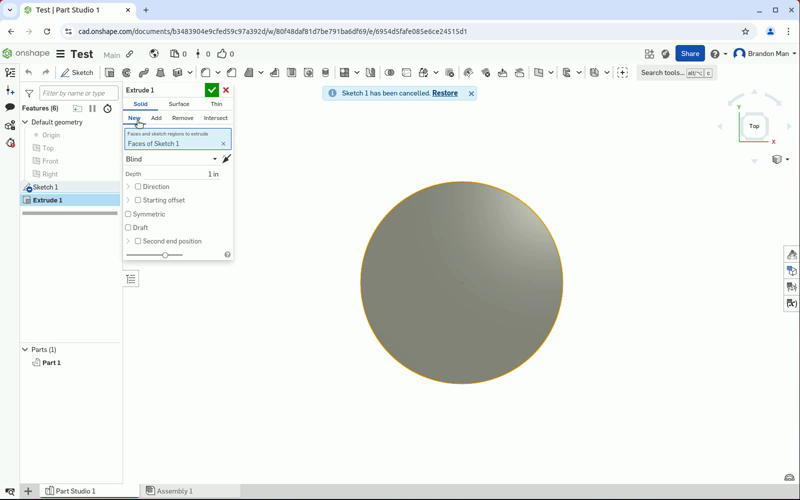
click(137, 120)
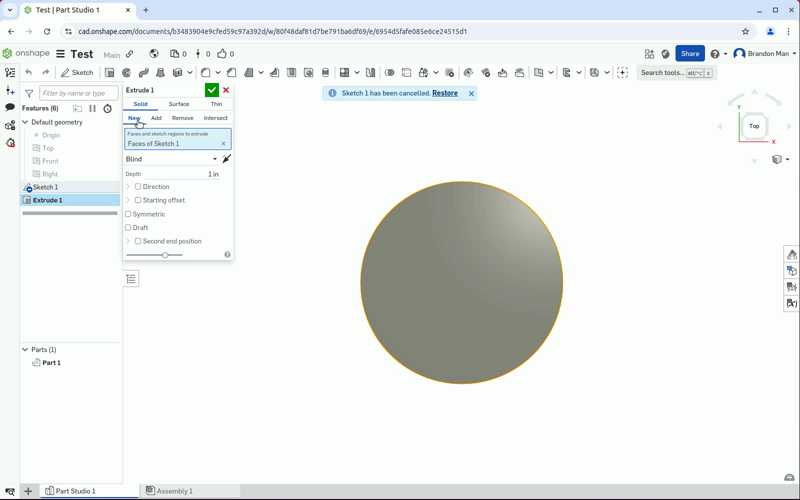
key(tab, 4)
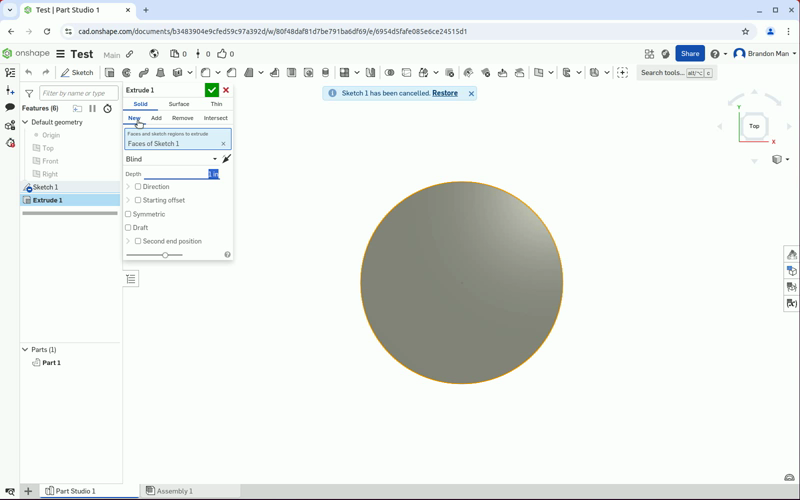
text(23.108)
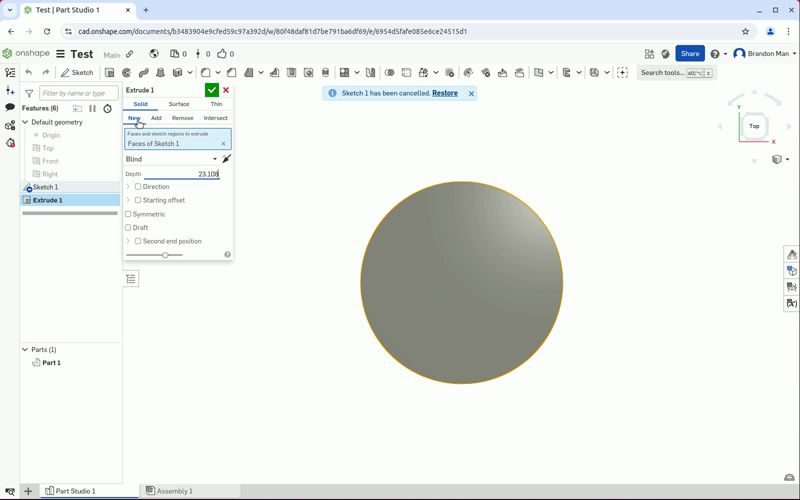
key(enter)
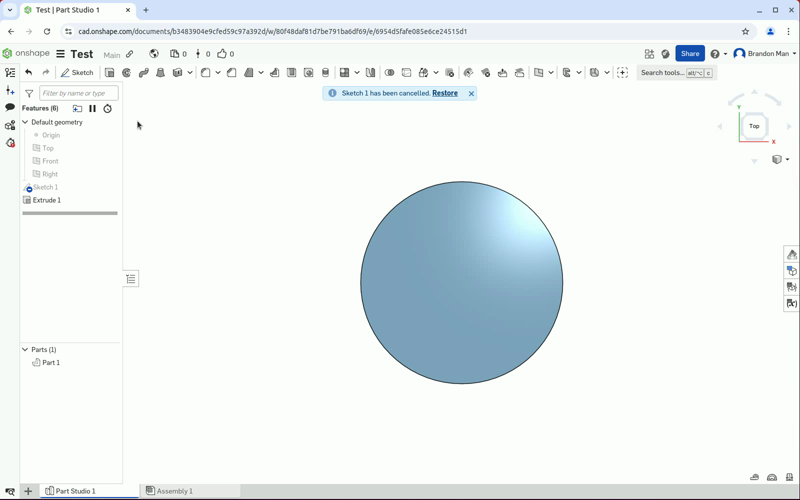
key(shift+h)
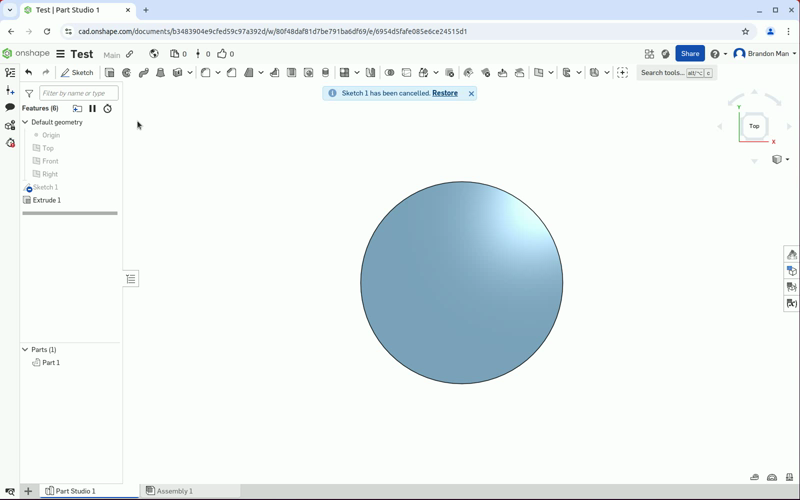
key(shift+h)
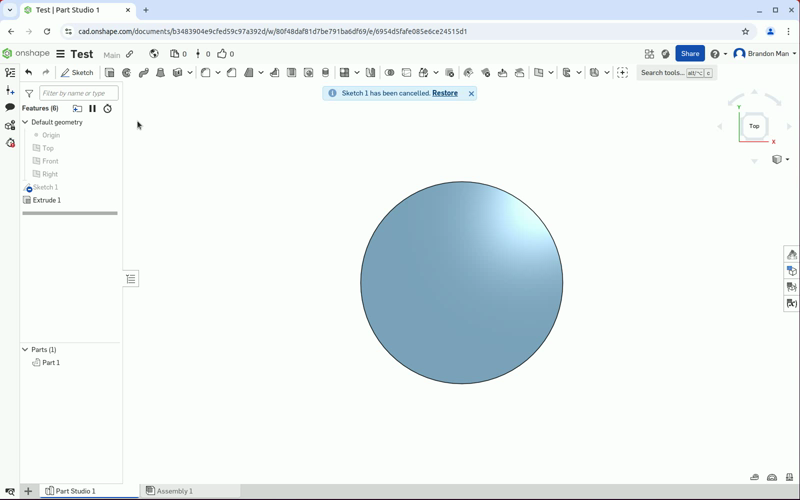
mouse_move(73, 189)
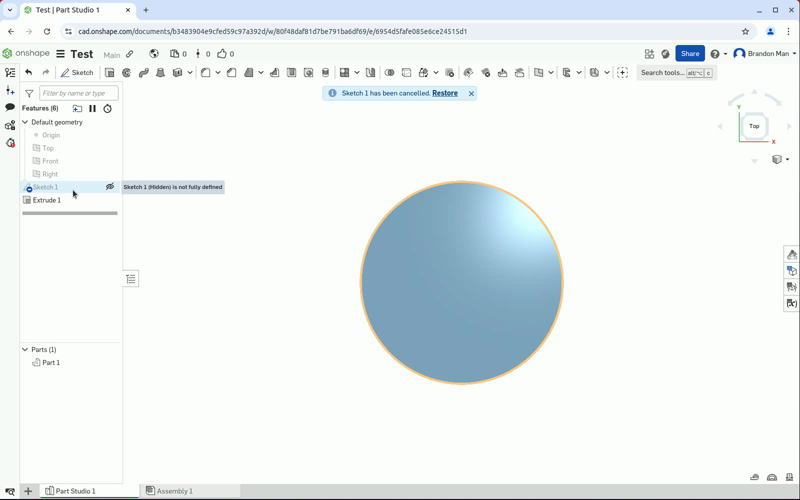
click(73, 189)
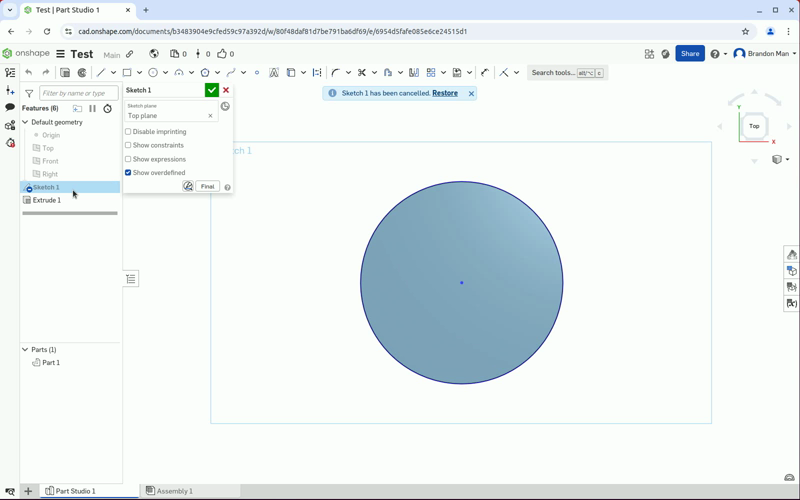
mouse_move(229, 92)
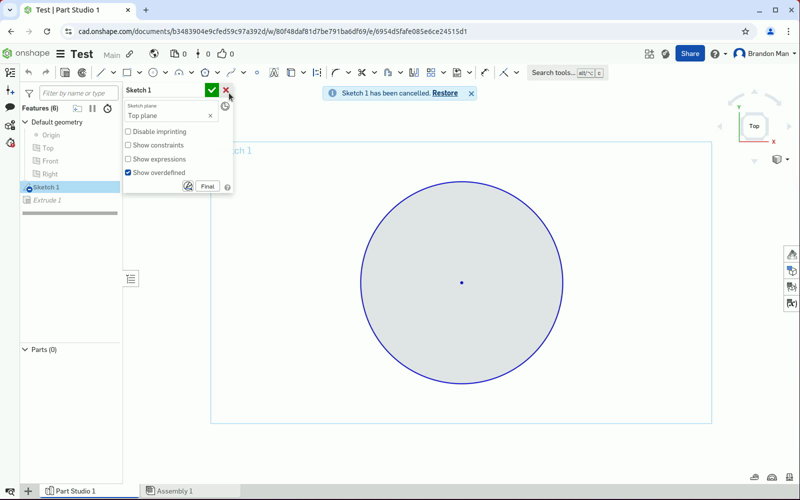
click(229, 92)
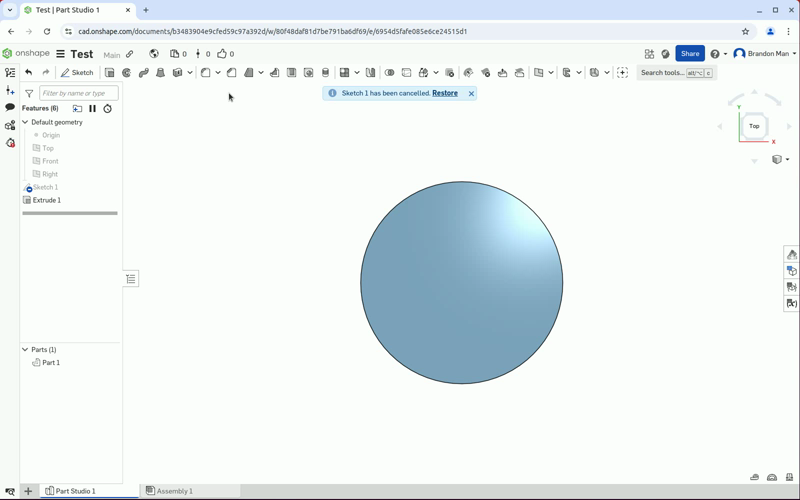
mouse_move(541, 75)
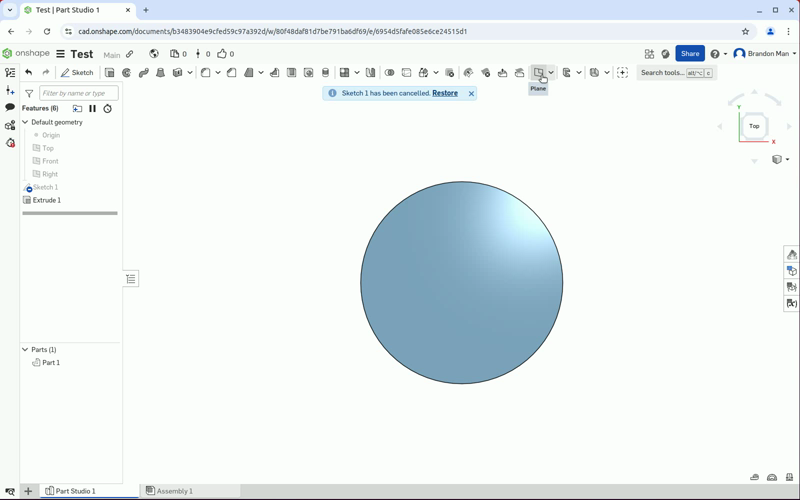
click(541, 75)
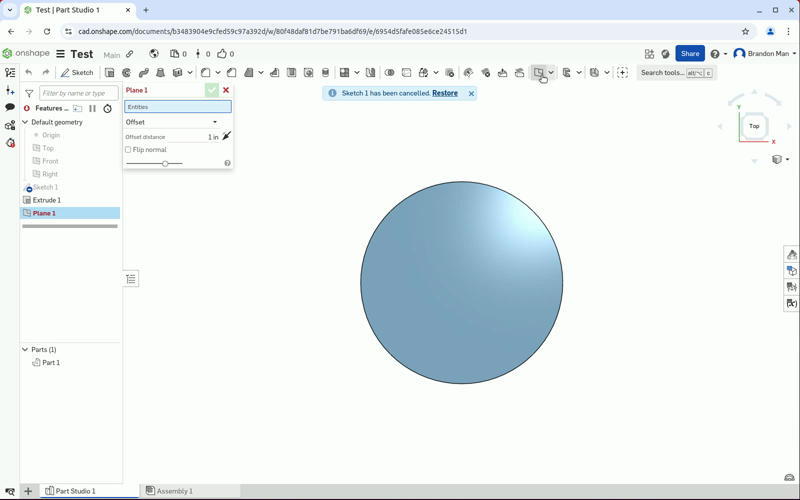
mouse_move(73, 150)
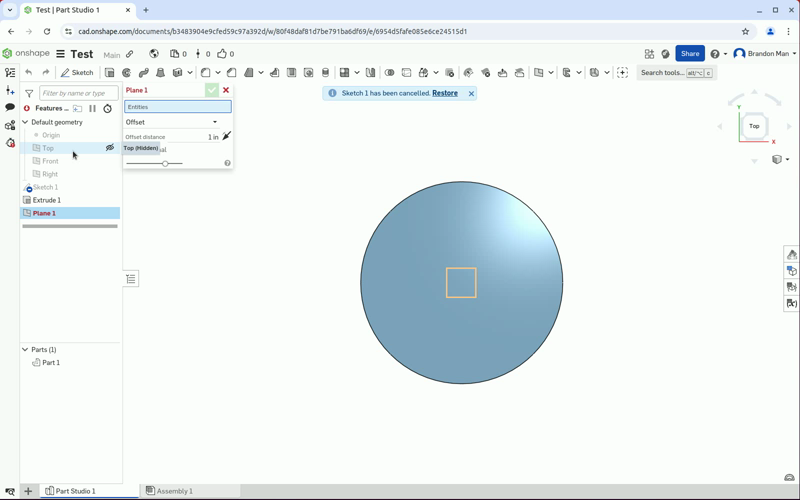
click(73, 150)
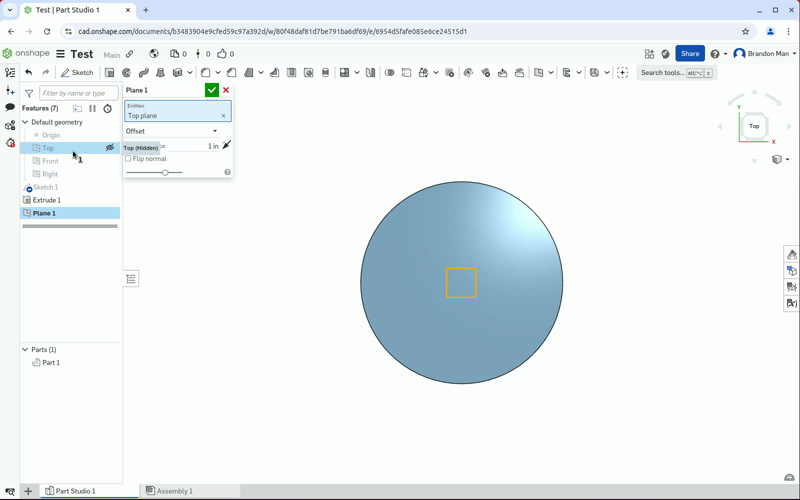
key(tab, 2)
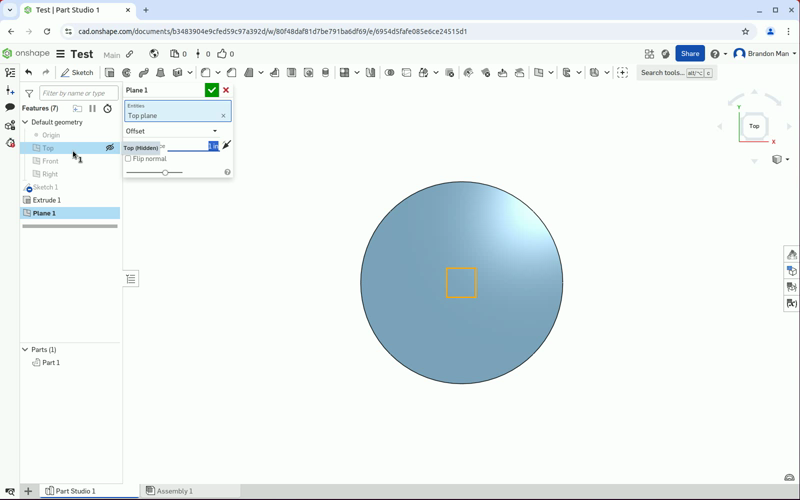
text(23.108)
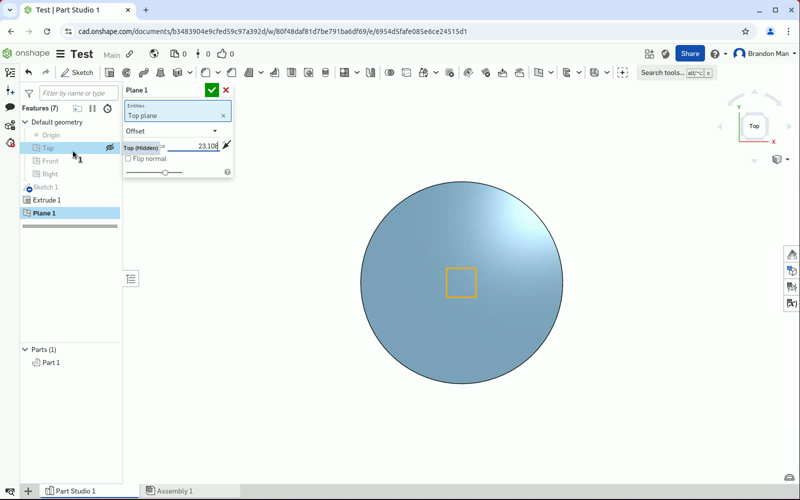
key(enter, 2)
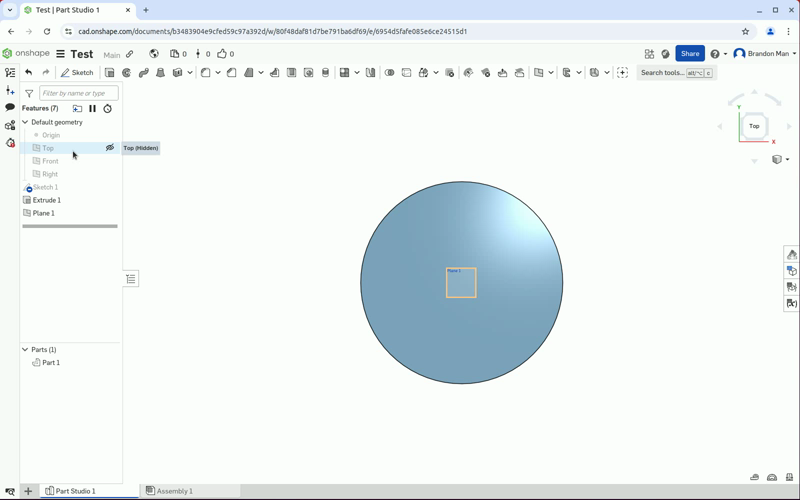
key(shift+s)
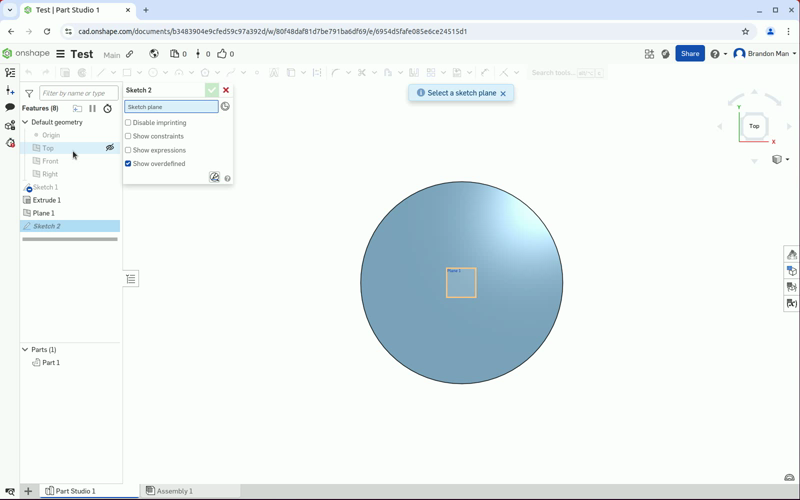
mouse_move(73, 215)
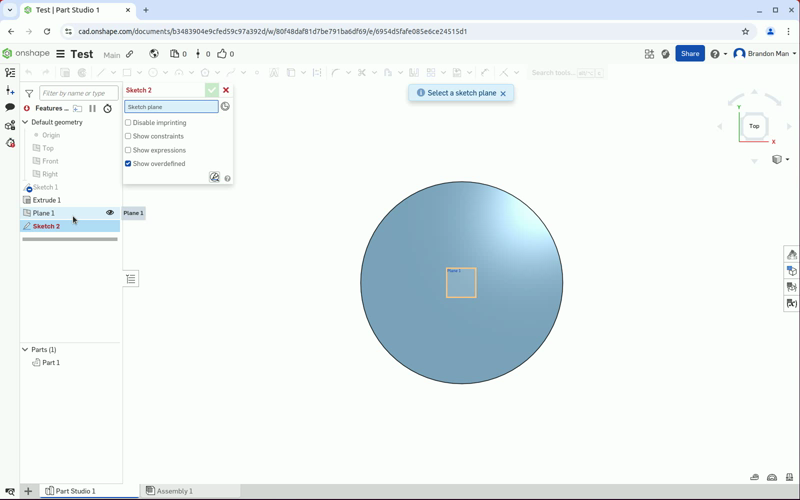
click(73, 215)
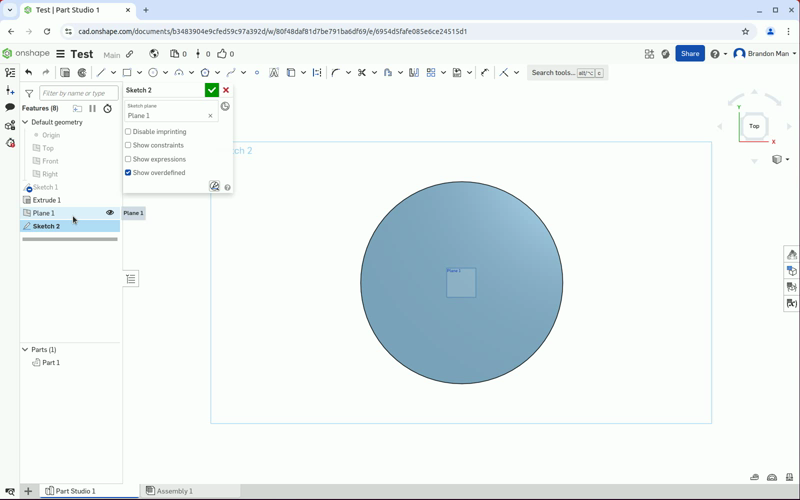
mouse_move(73, 352)
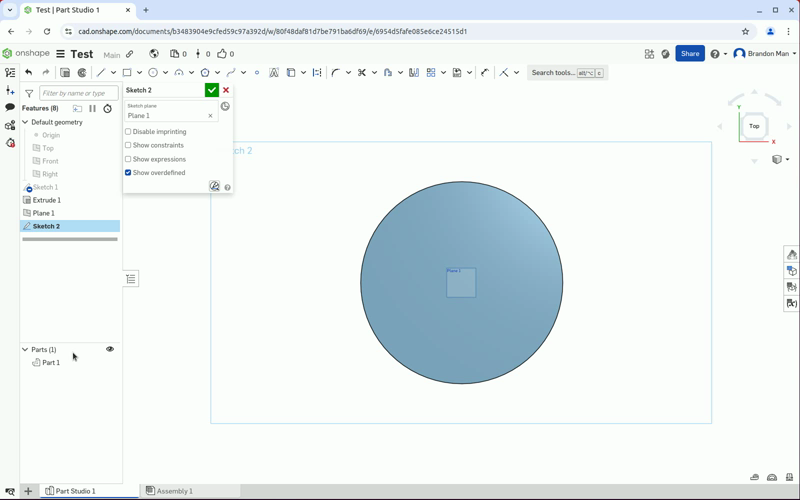
key(y)
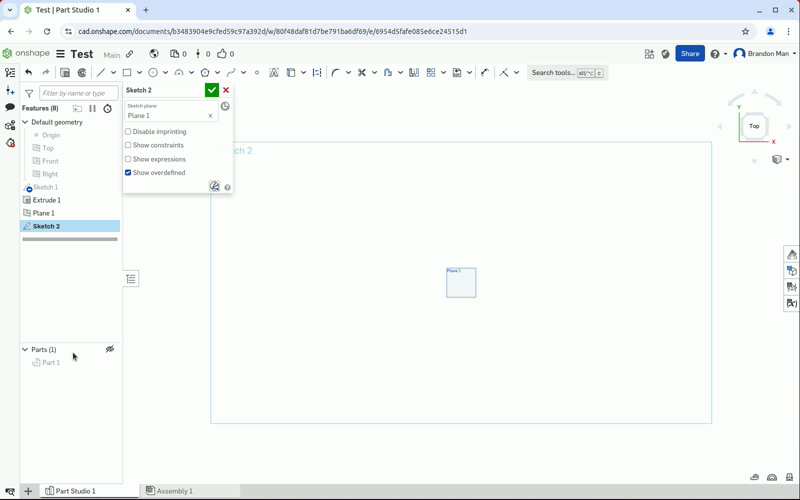
key(c)
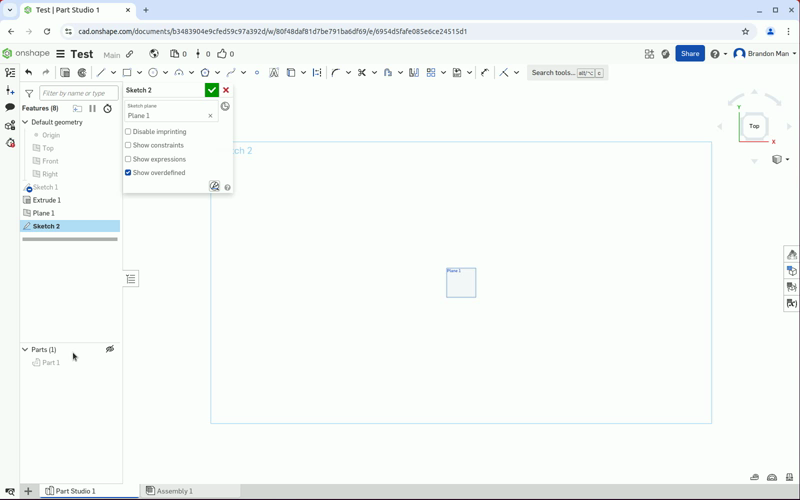
key_down(shift)
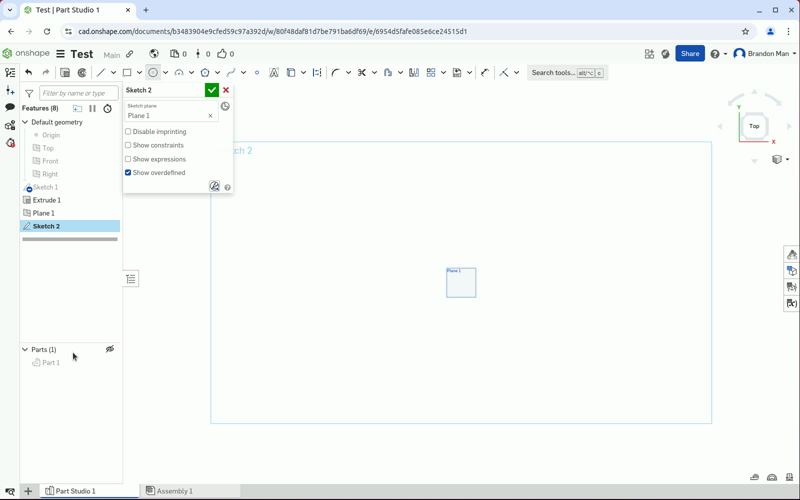
mouse_move(460, 282)
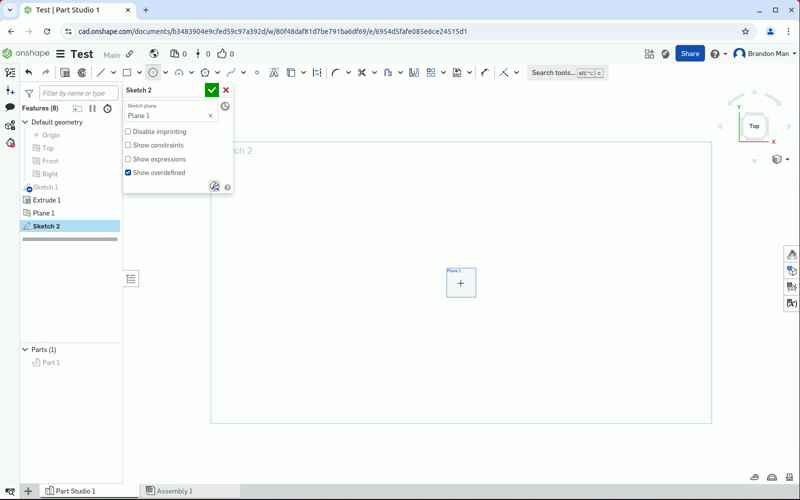
click(460, 282)
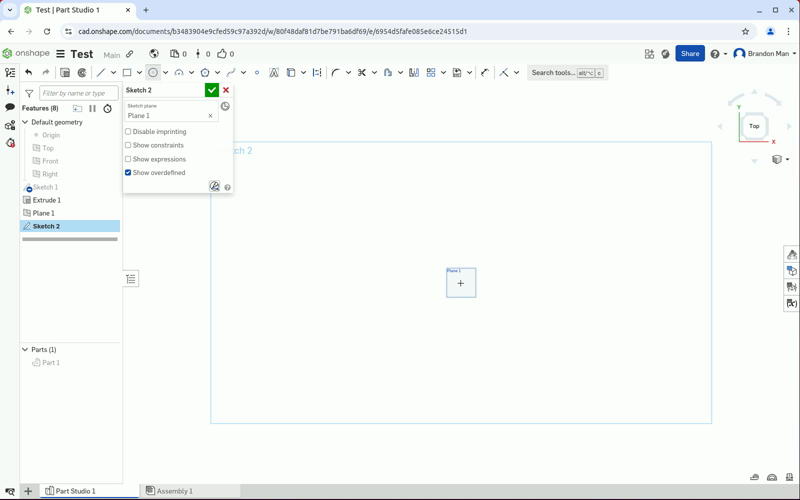
key_up(shift)
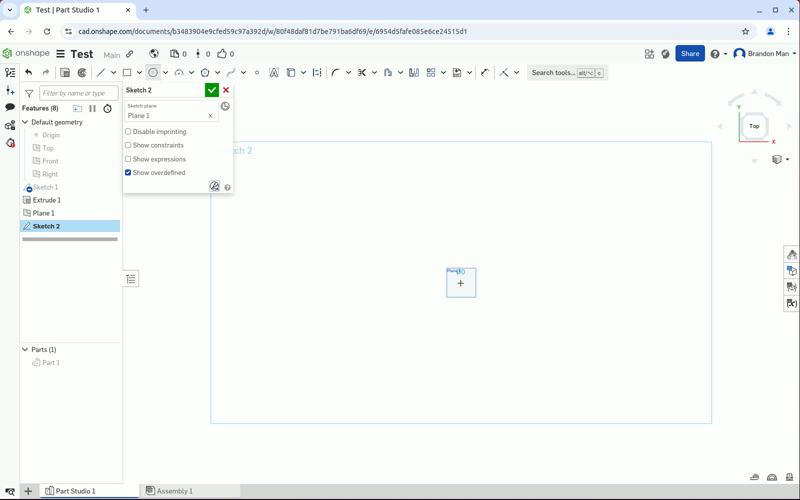
mouse_move(490, 282)
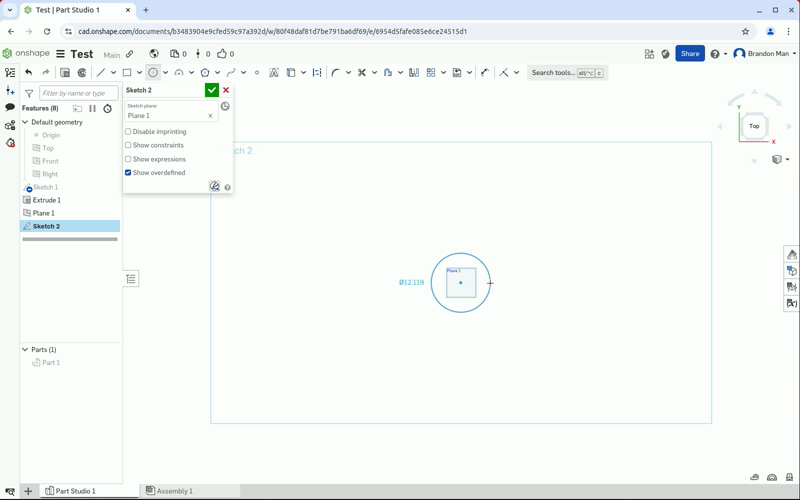
click(490, 282)
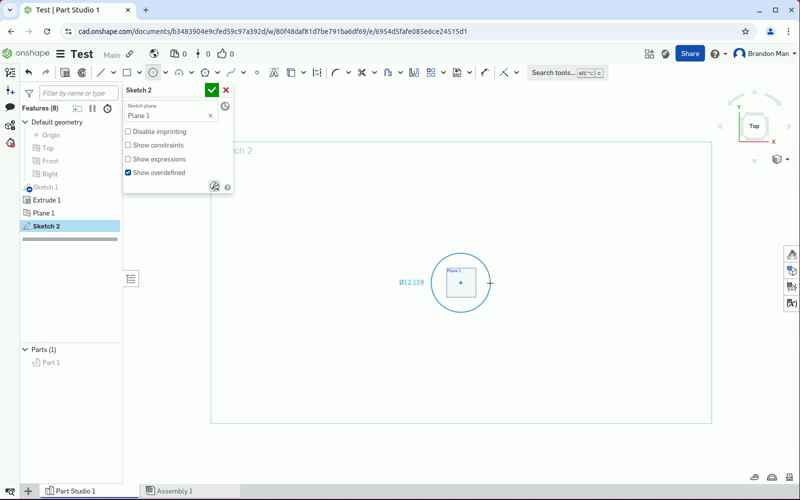
key(esc)
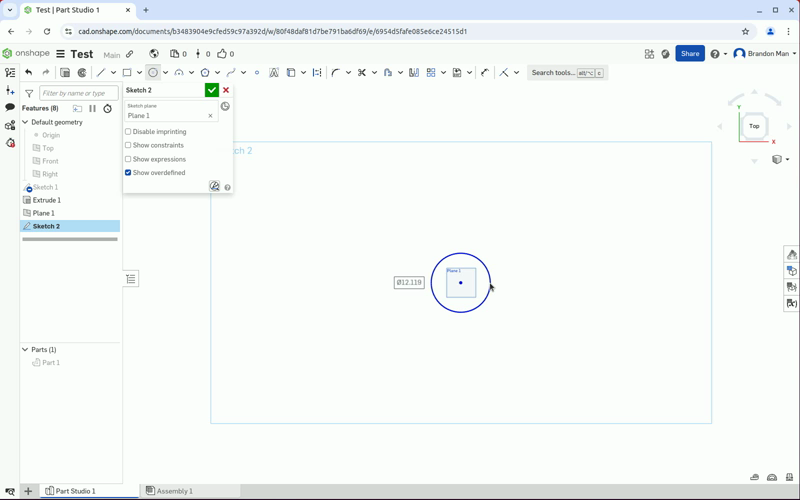
mouse_move(452, 269)
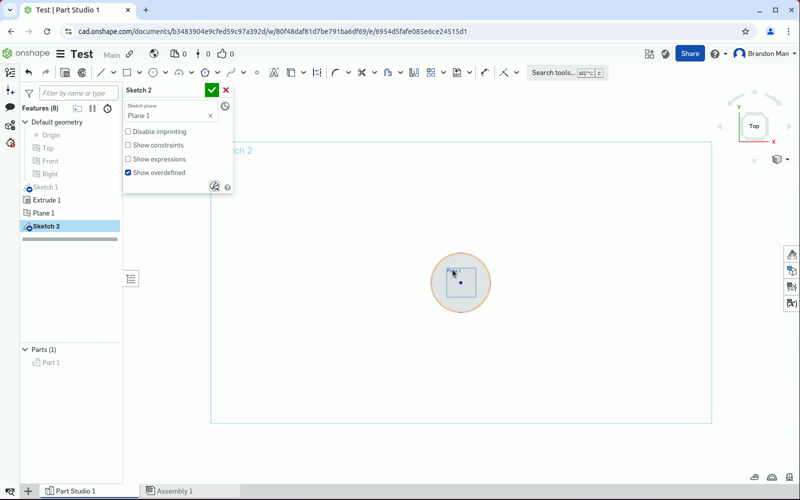
click(452, 269)
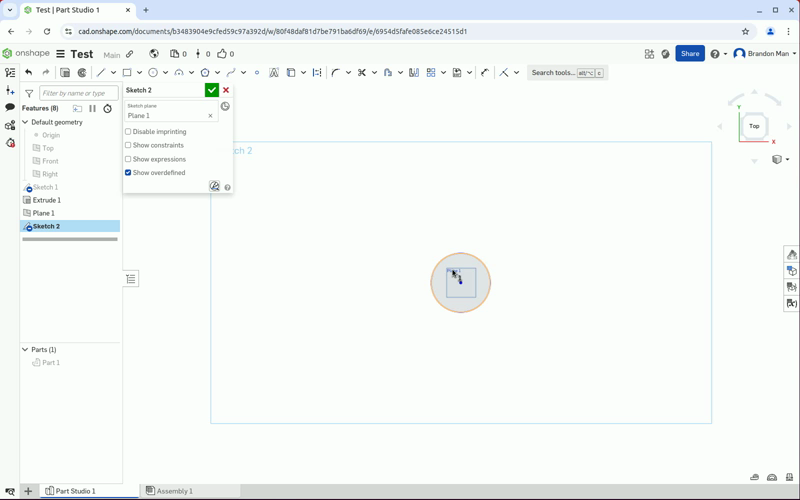
mouse_move(73, 352)
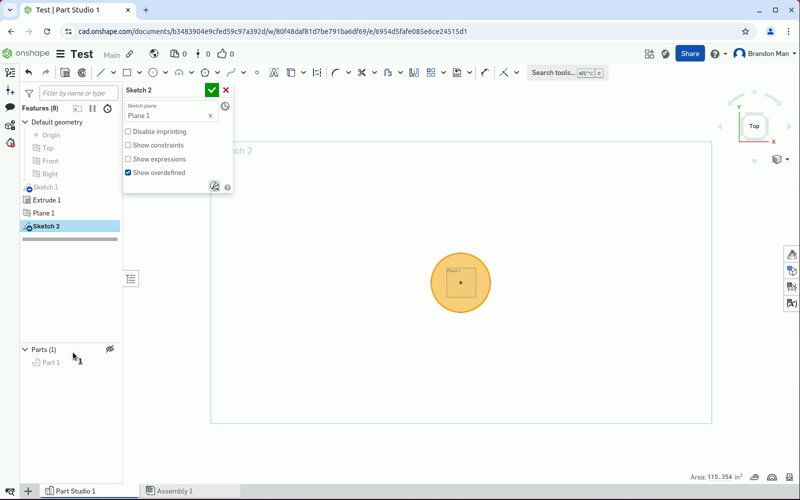
key(shift+y)
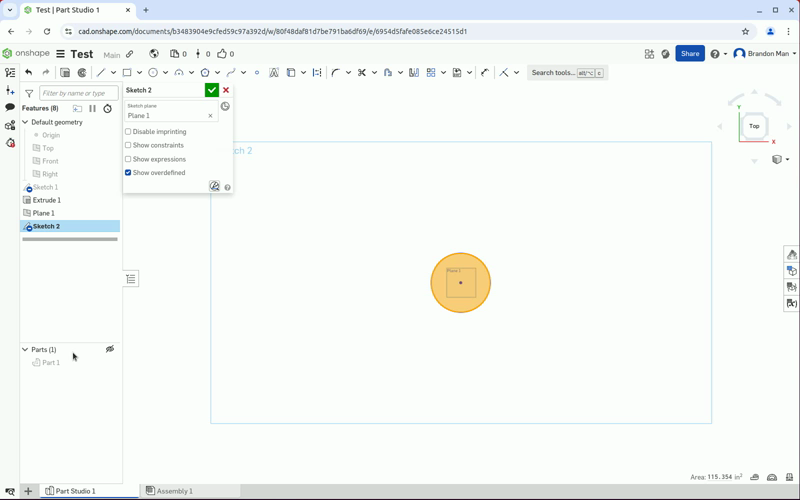
key(shift+e)
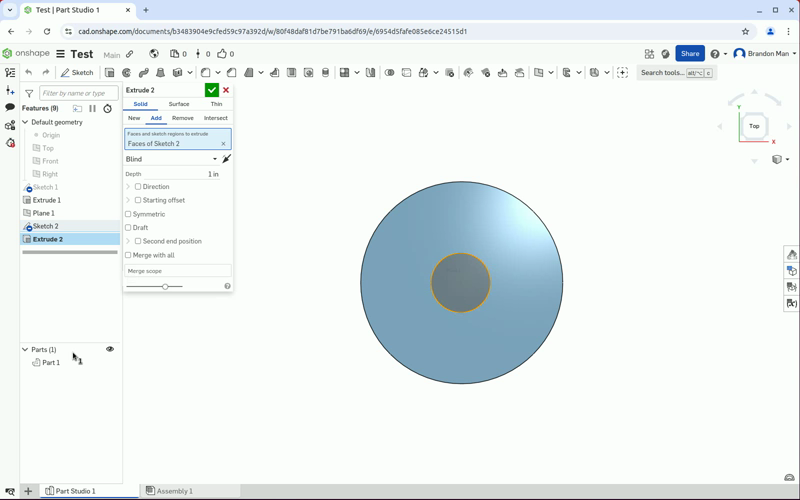
mouse_move(143, 106)
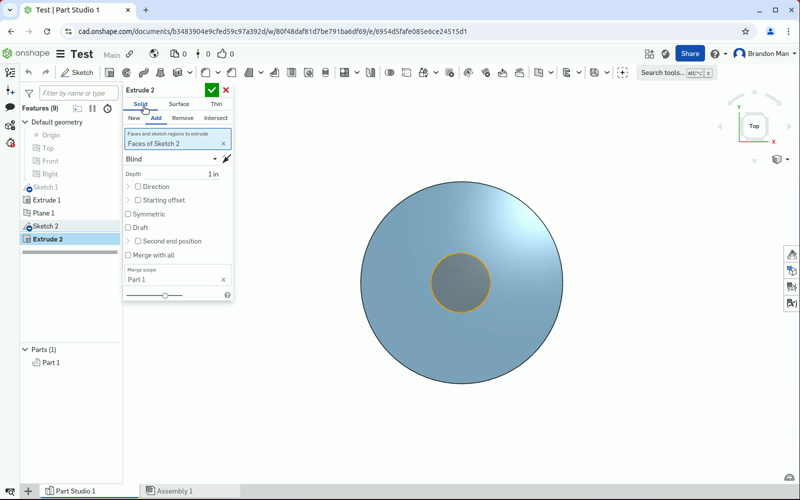
click(143, 106)
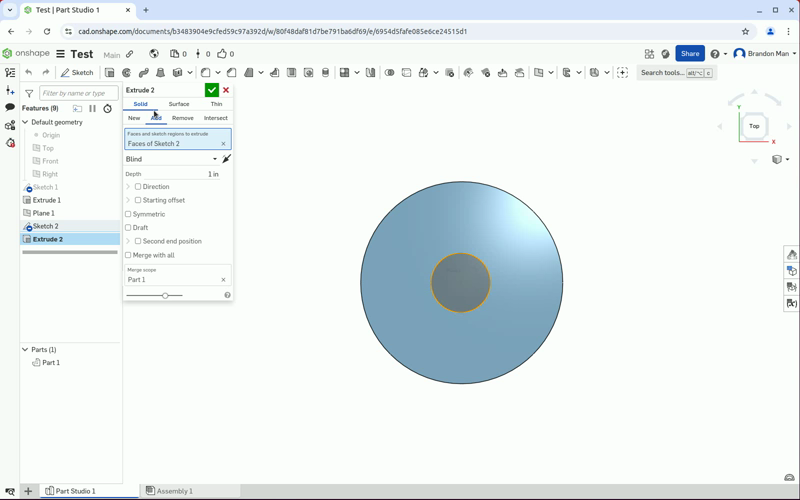
mouse_move(186, 120)
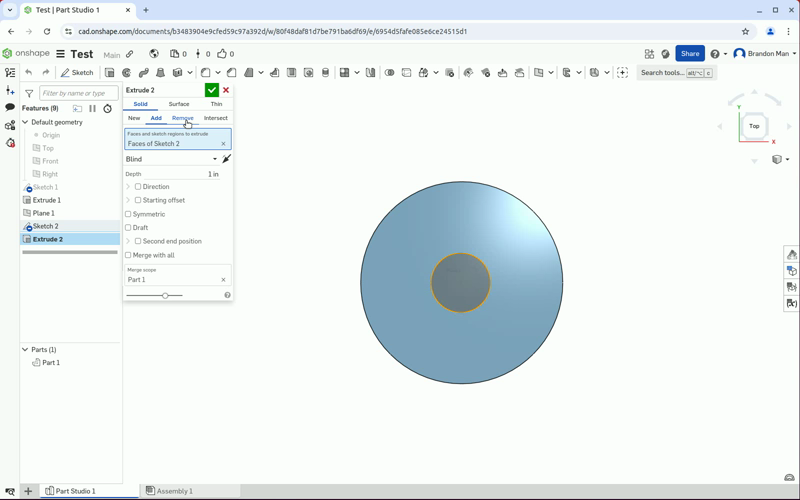
click(186, 120)
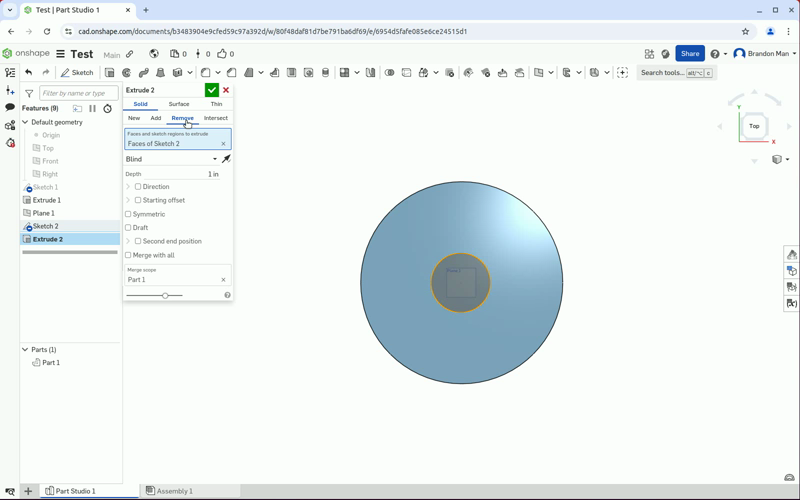
key(tab, 4)
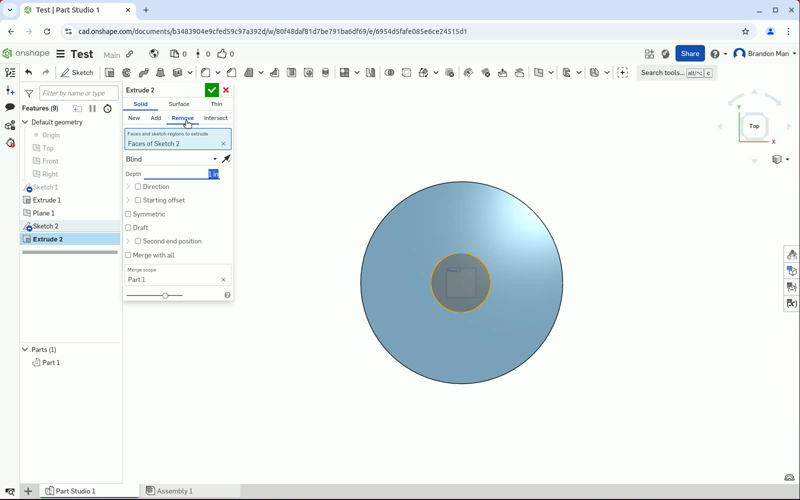
text(30.811)
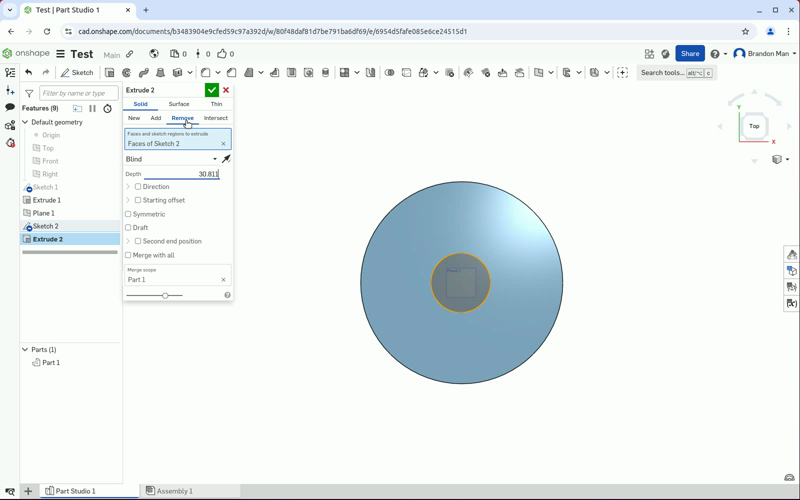
key(tab, 6)
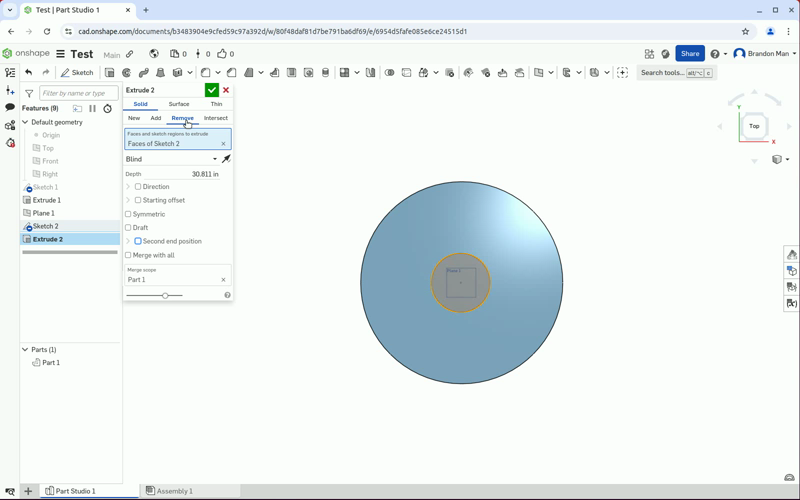
key(space)
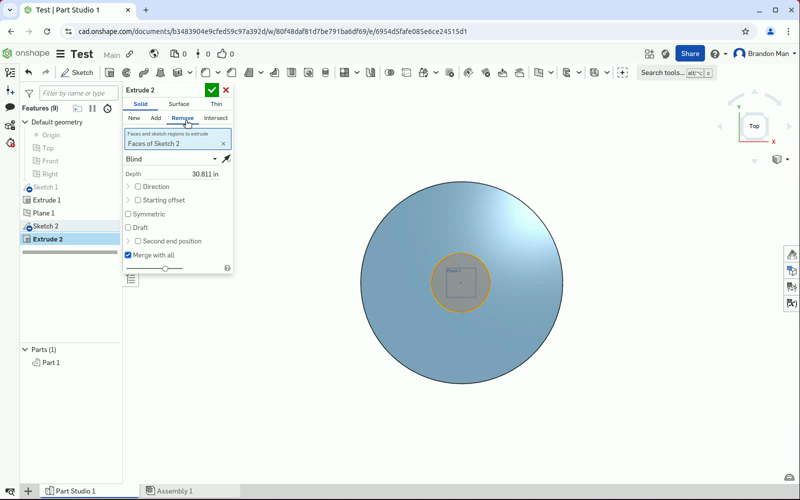
key(enter)
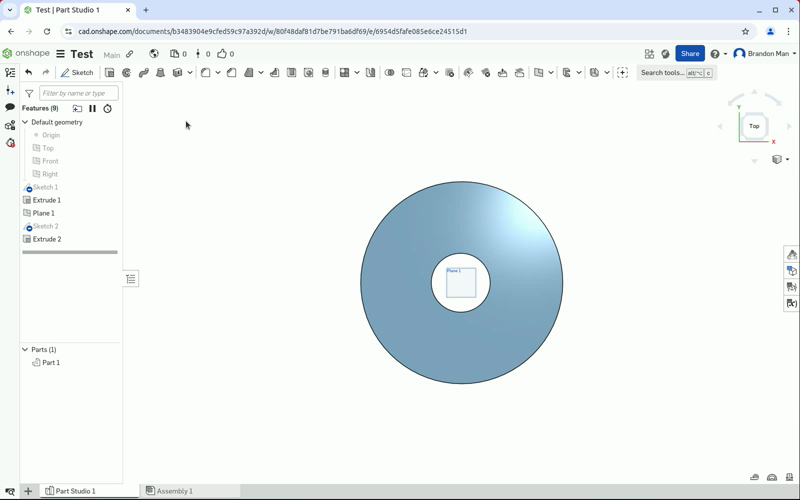
key(shift+h)
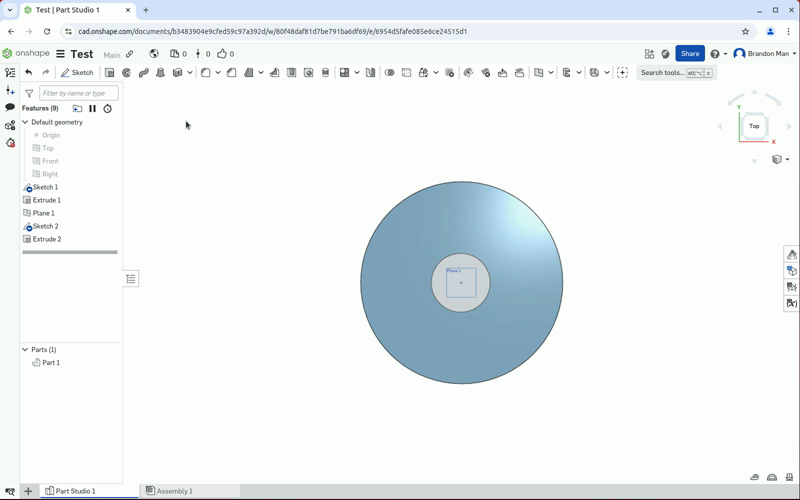
key(shift+h)
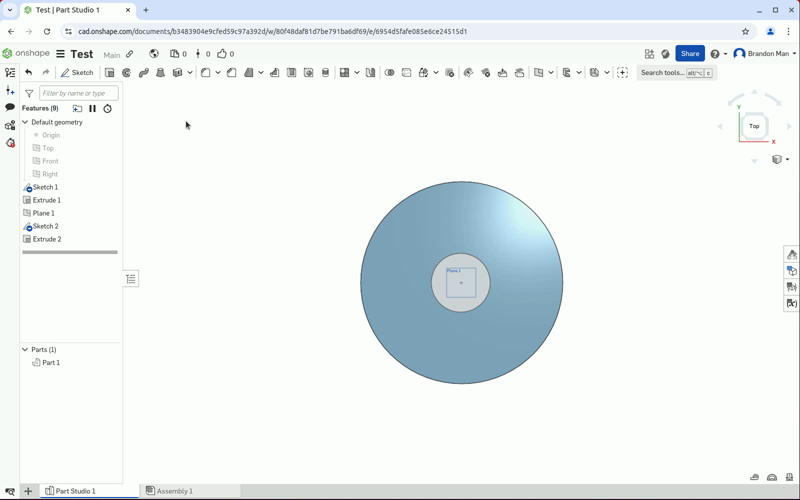
key(shift+7)
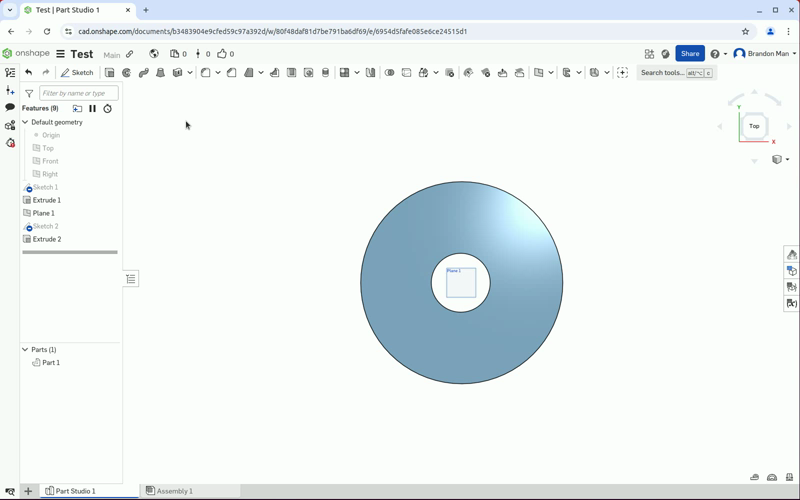
key(up, 3)
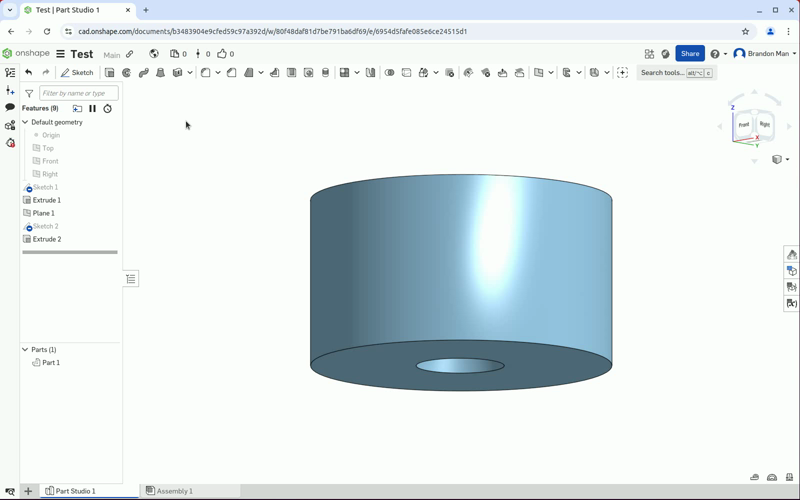
key(left, 3)
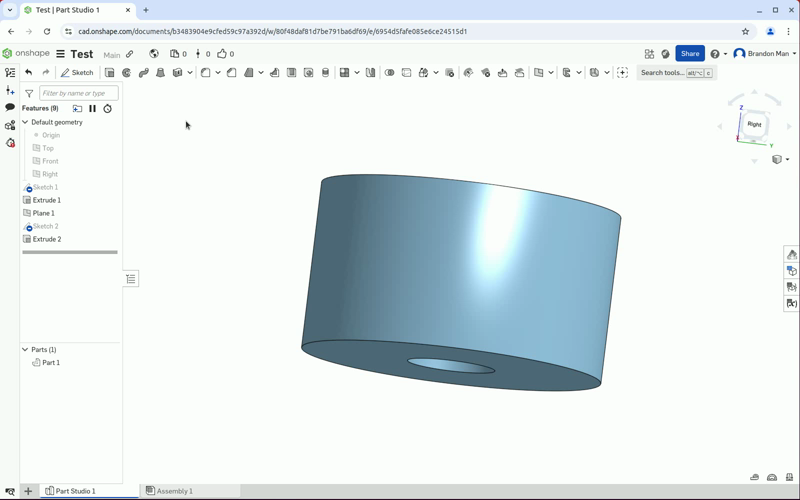
key(right, 3)
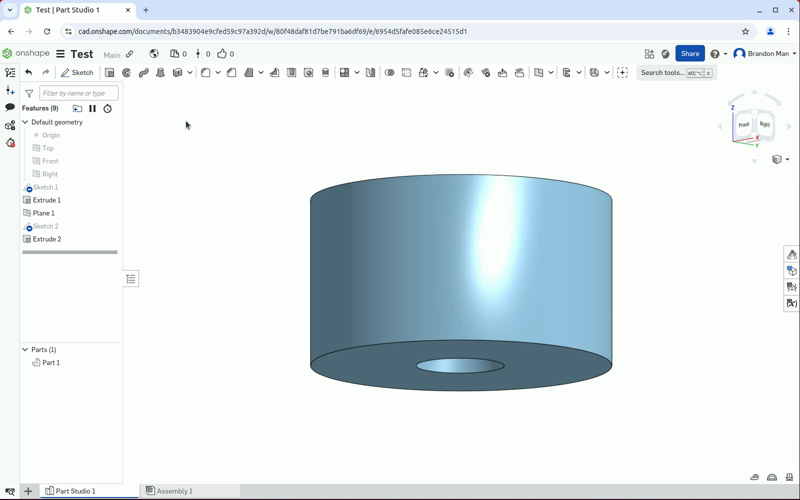
key(down, 3)
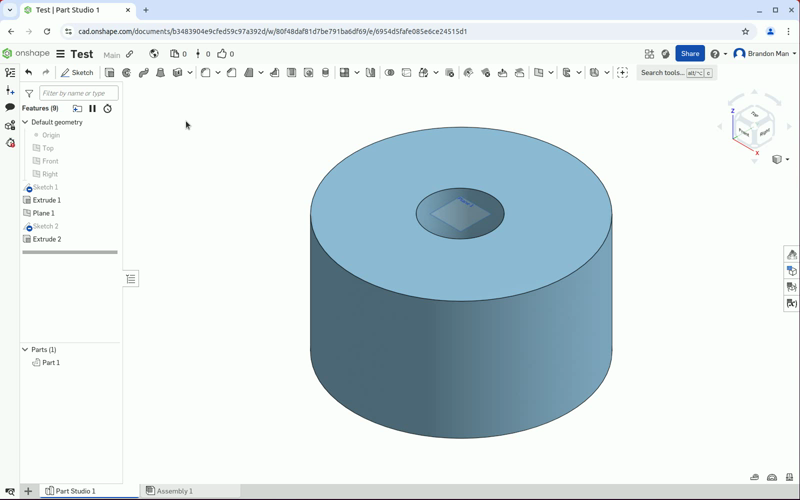
mouse_move(73, 189)
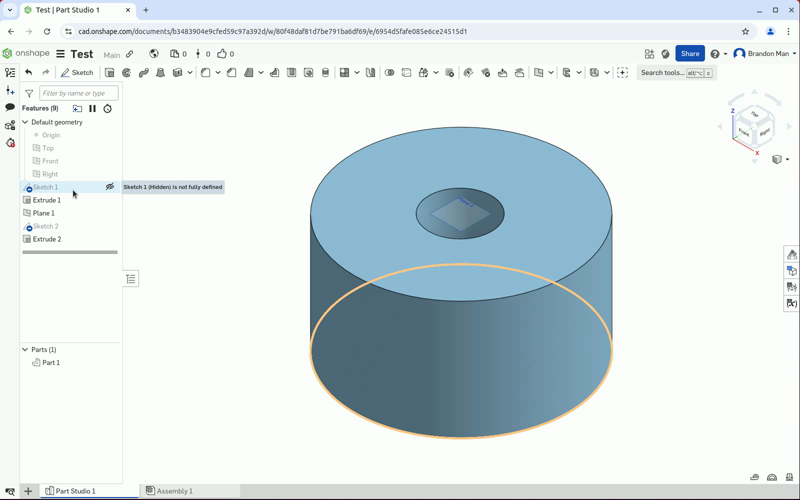
click(73, 189)